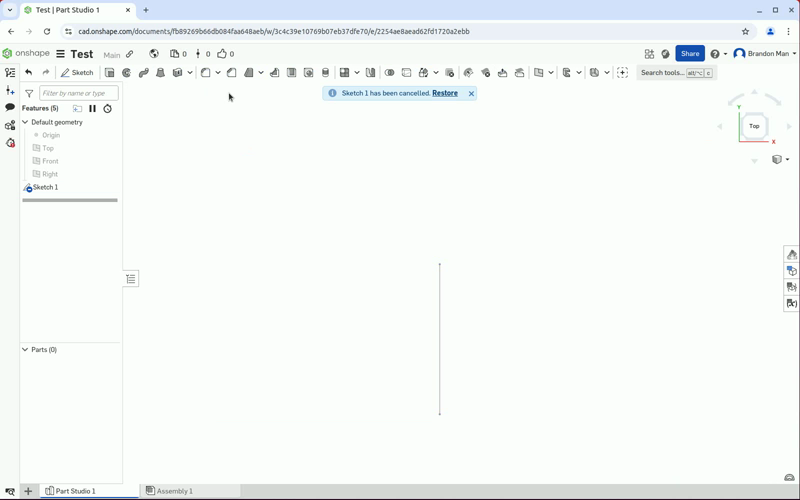
key(shift+h)
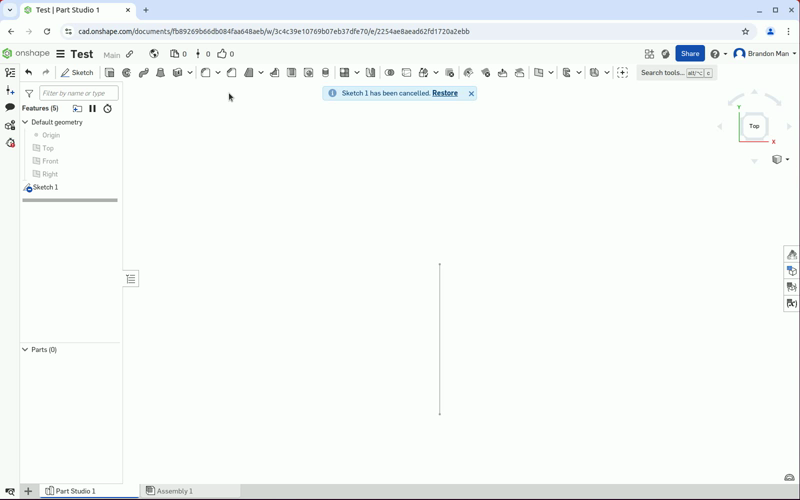
key(shift+s)
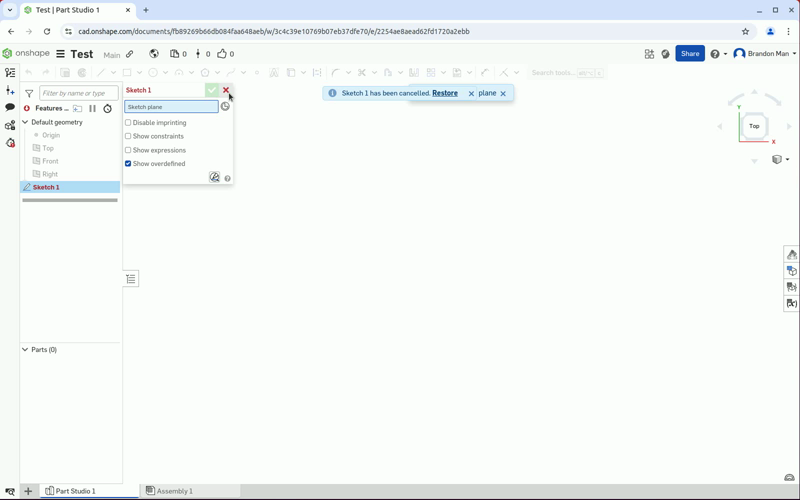
mouse_move(73, 150)
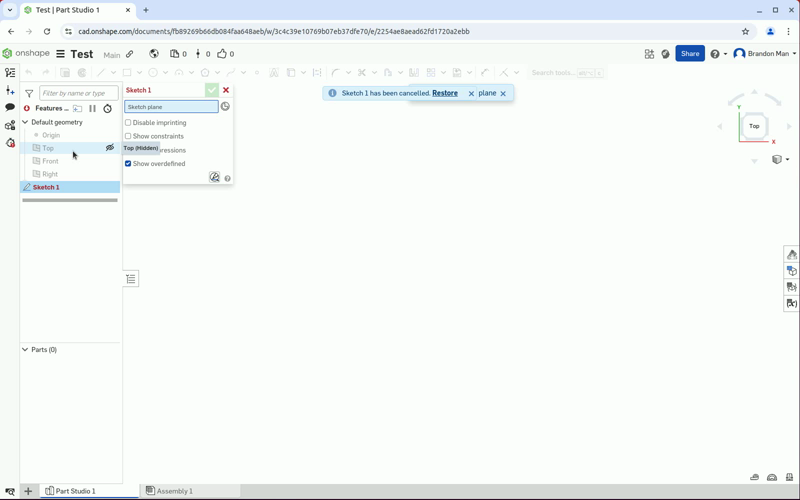
click(73, 150)
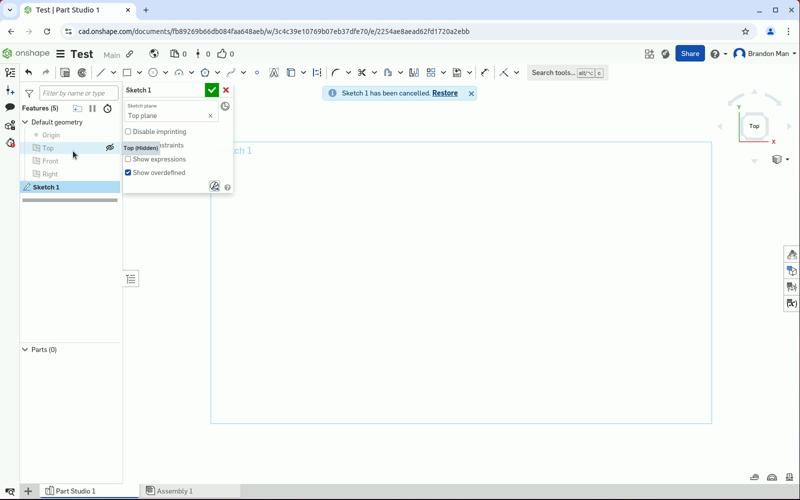
mouse_move(73, 352)
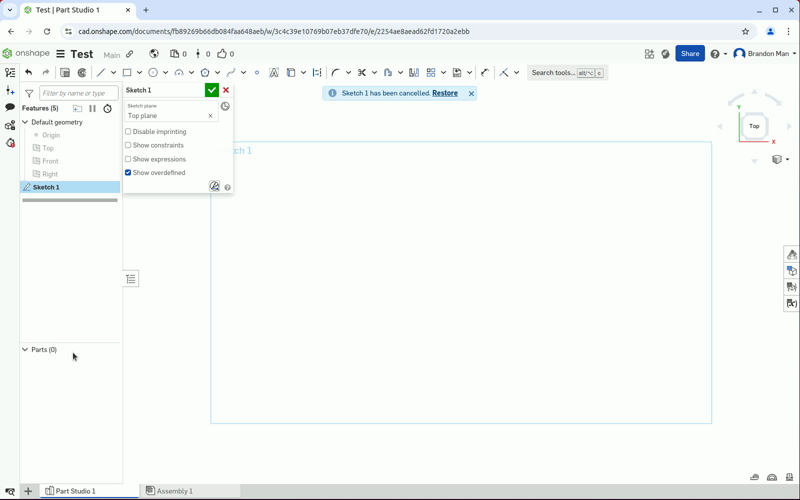
key(y)
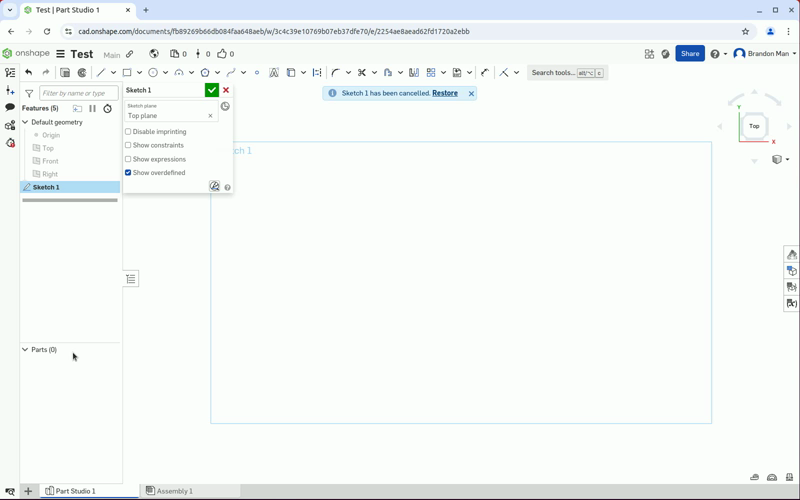
key(c)
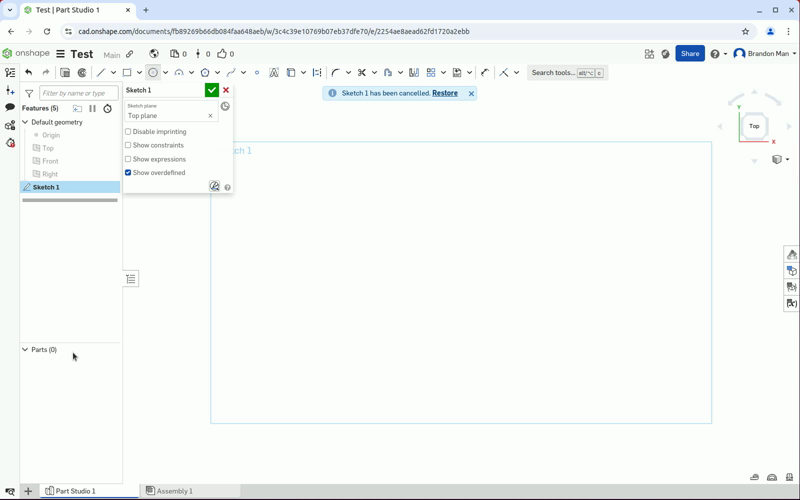
key_down(shift)
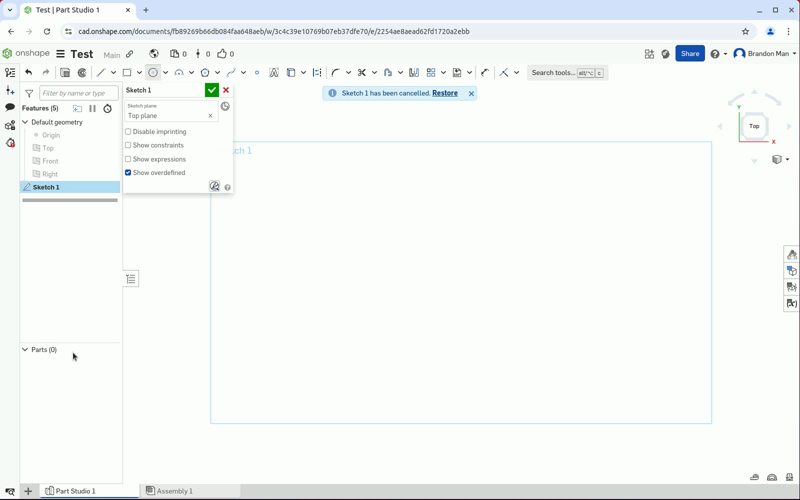
mouse_move(460, 282)
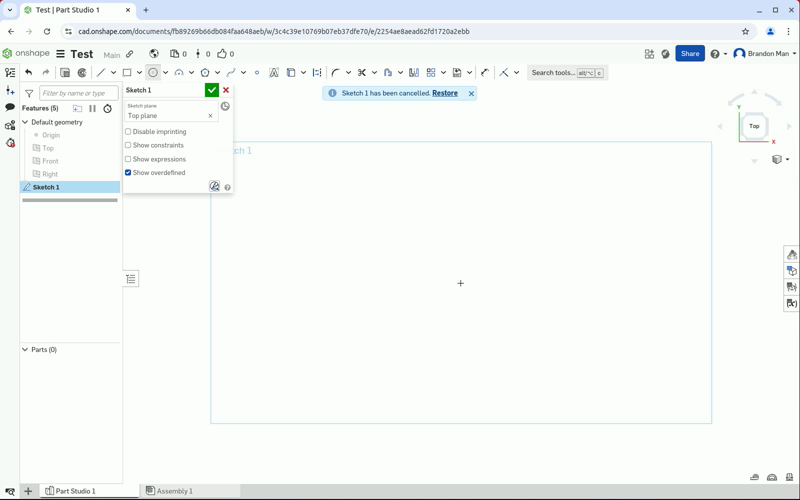
click(460, 282)
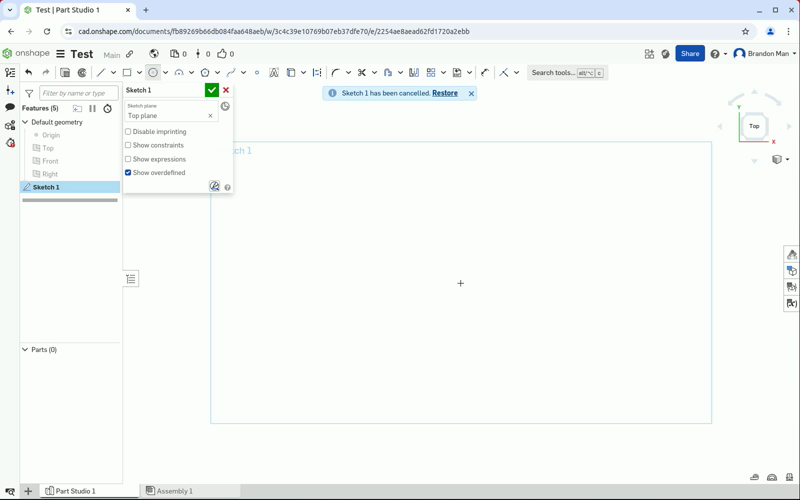
key_up(shift)
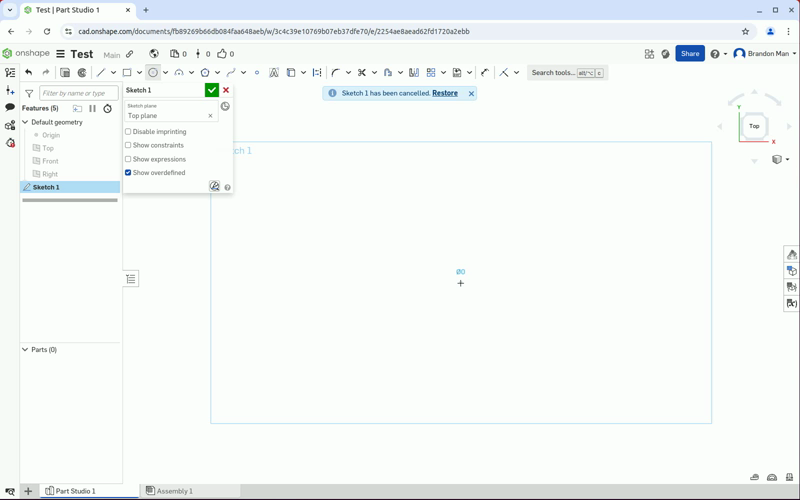
mouse_move(533, 282)
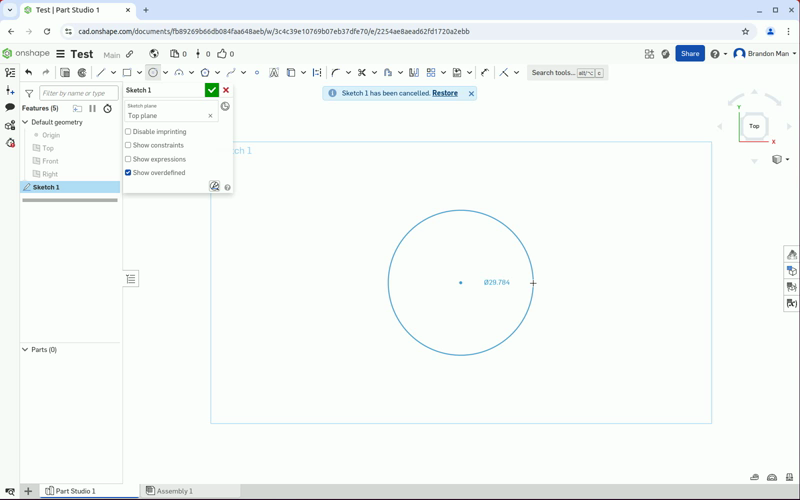
click(533, 282)
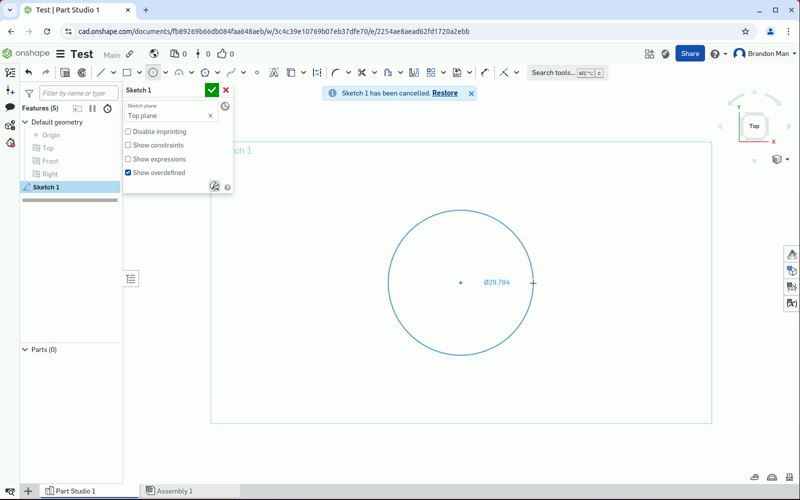
key(esc)
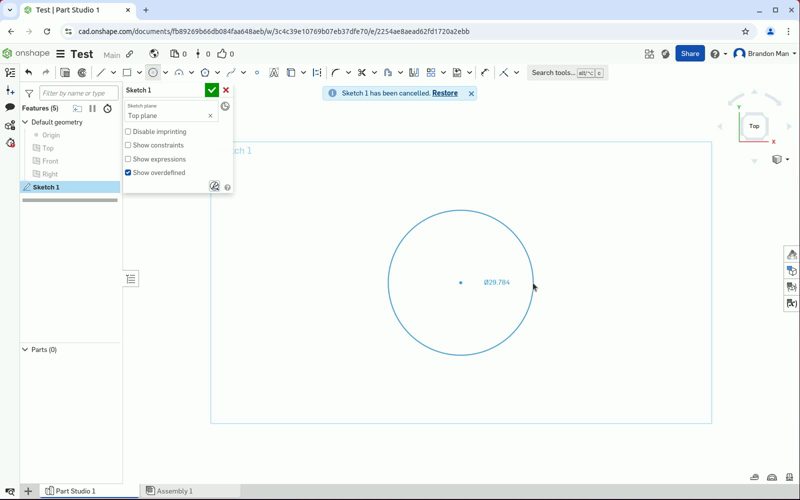
key(c)
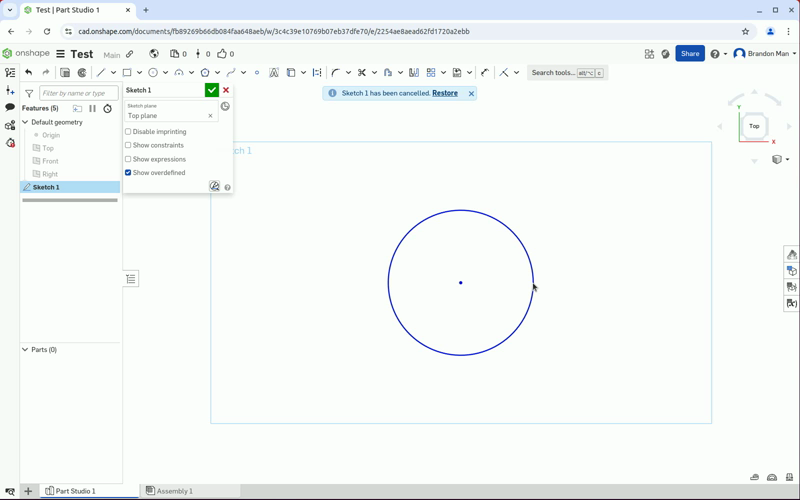
key_down(shift)
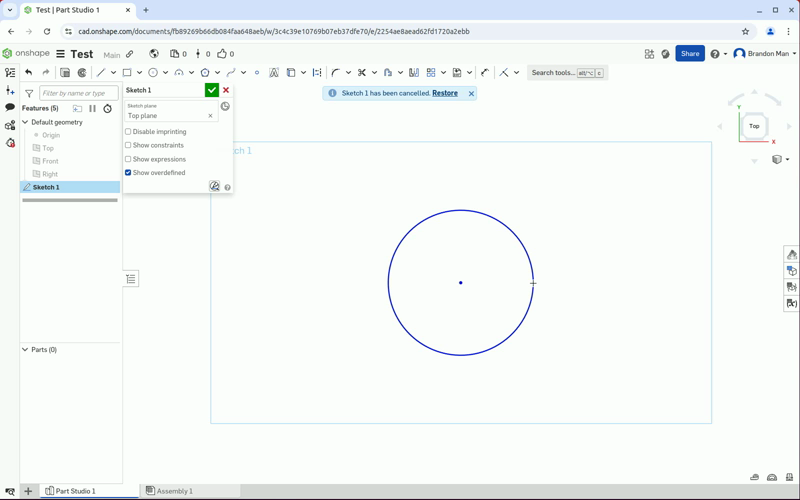
mouse_move(460, 282)
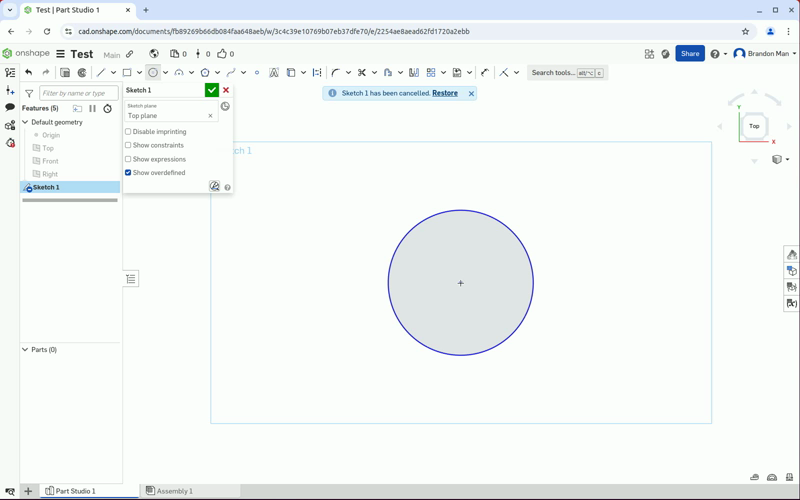
click(460, 282)
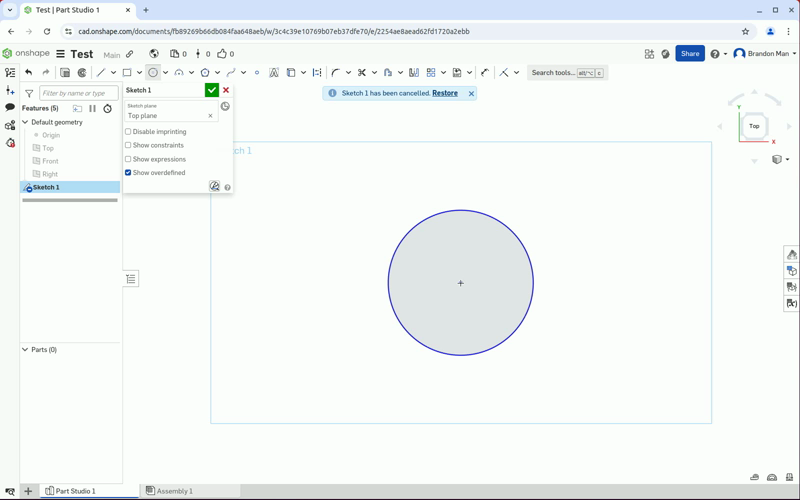
key_up(shift)
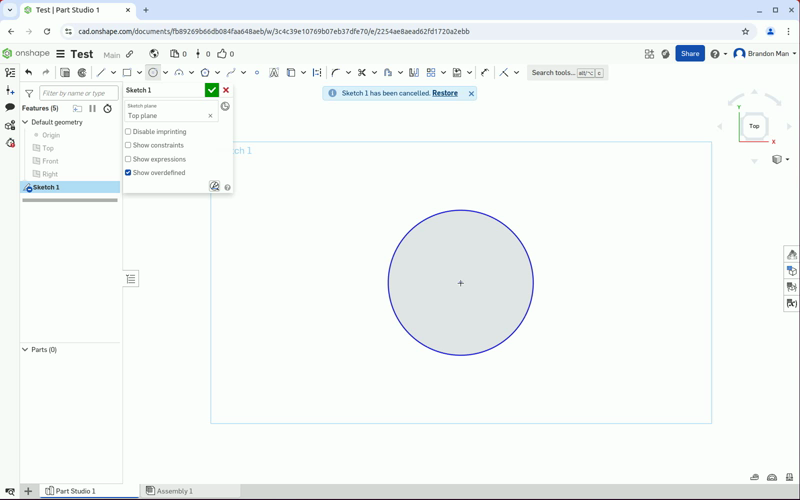
mouse_move(516, 282)
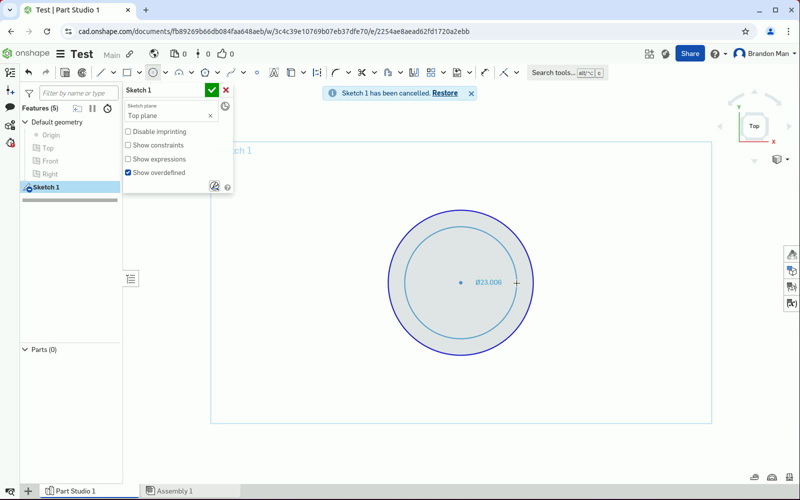
click(516, 282)
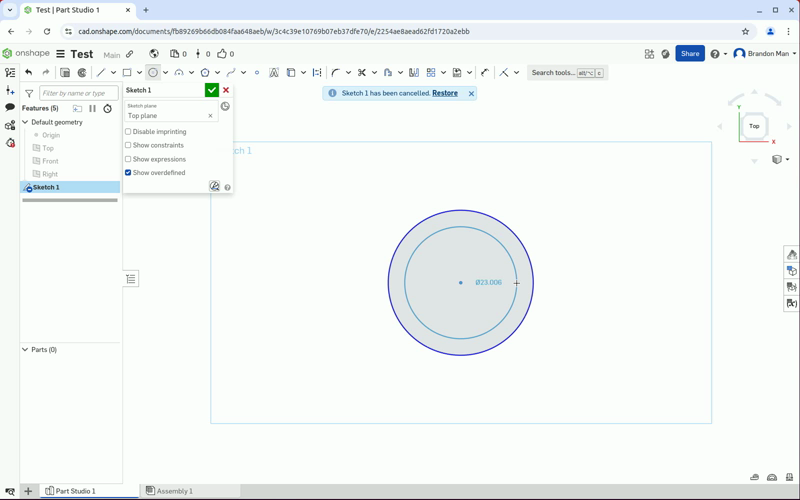
key(esc)
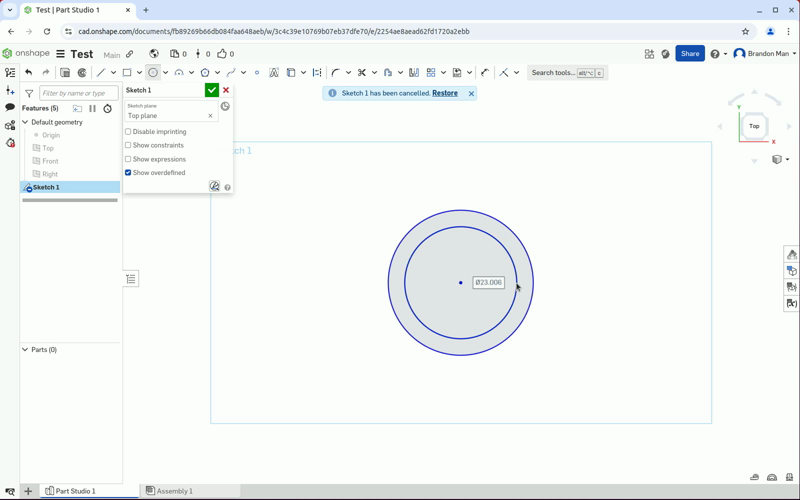
mouse_move(392, 281)
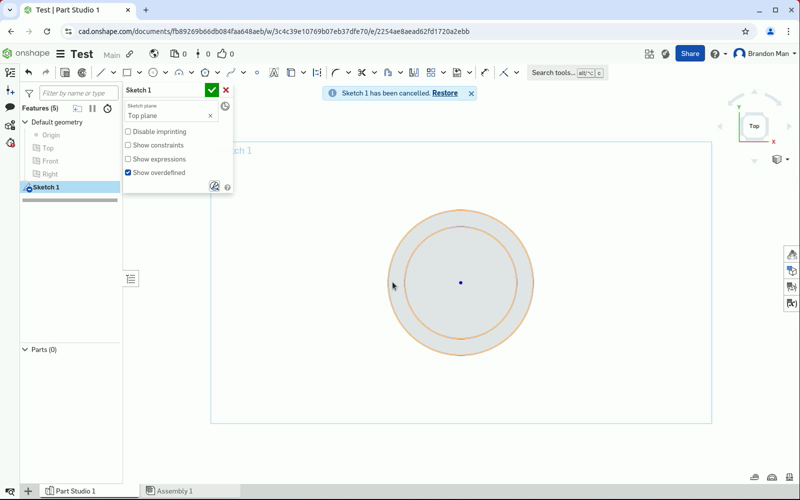
click(392, 281)
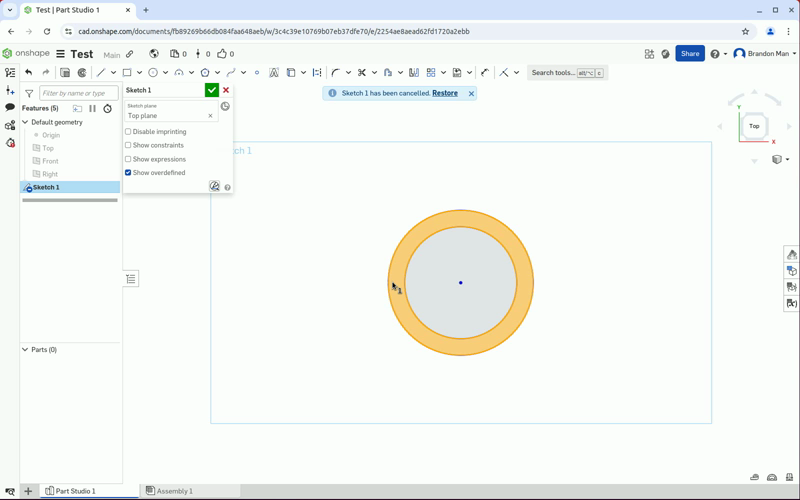
mouse_move(73, 352)
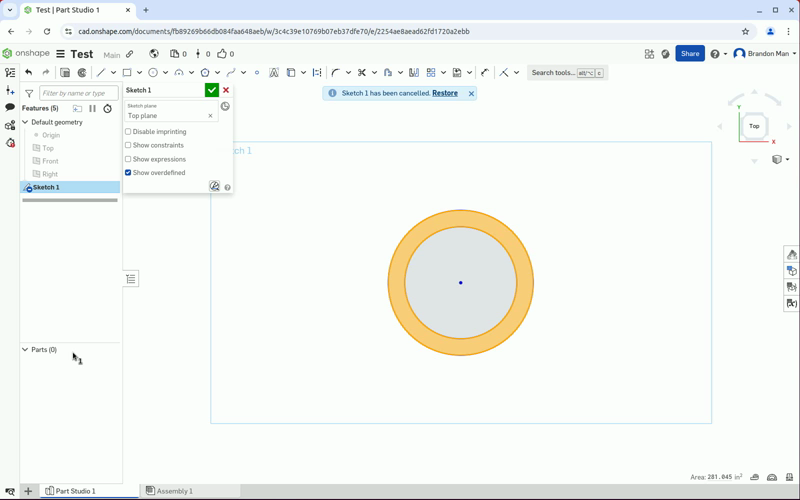
key(shift+y)
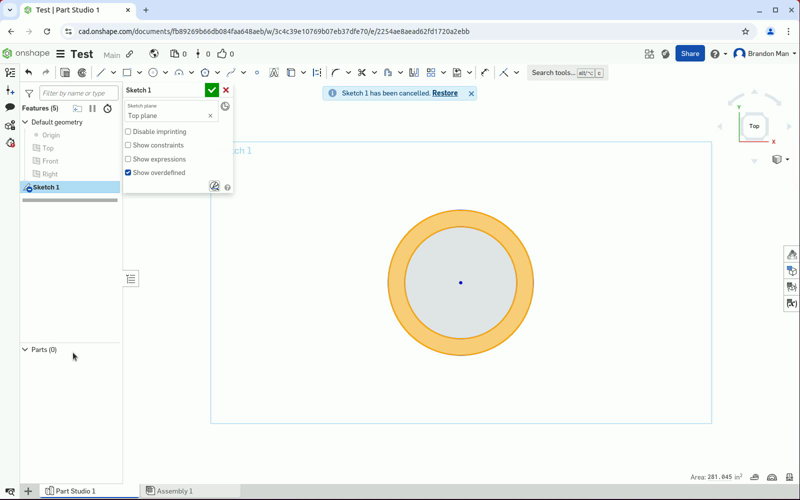
key(shift+e)
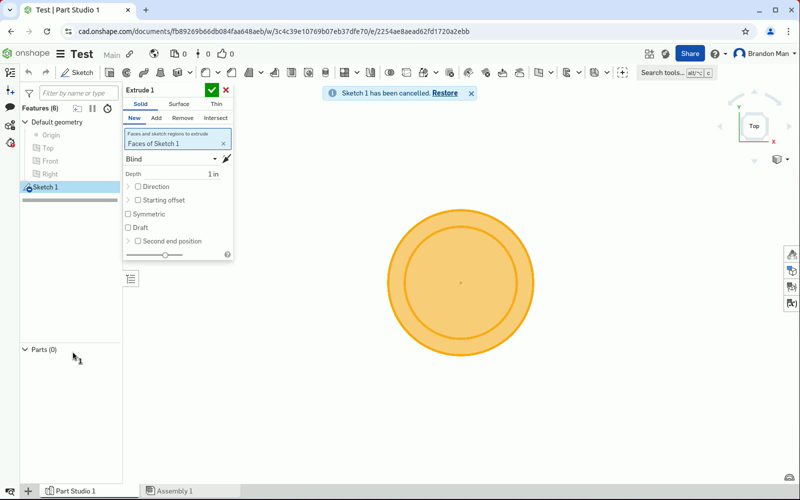
mouse_move(143, 106)
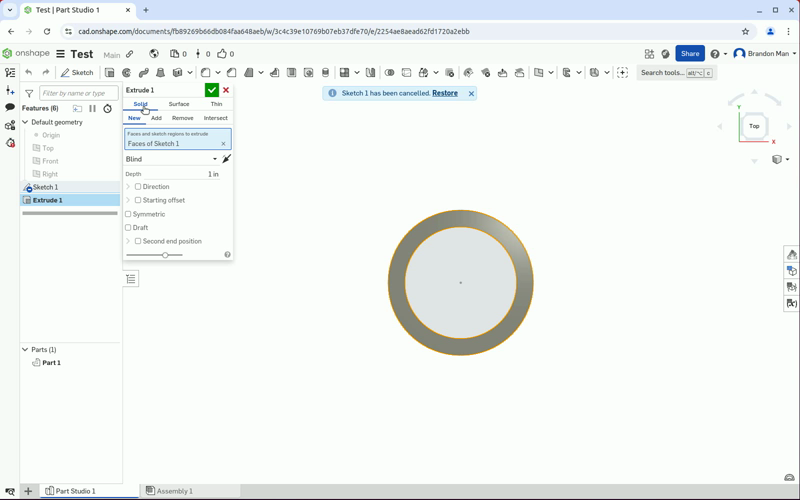
click(143, 106)
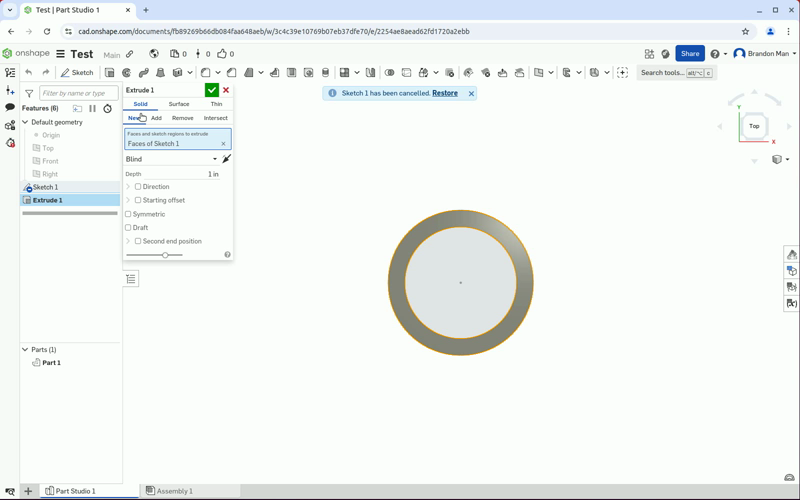
mouse_move(137, 120)
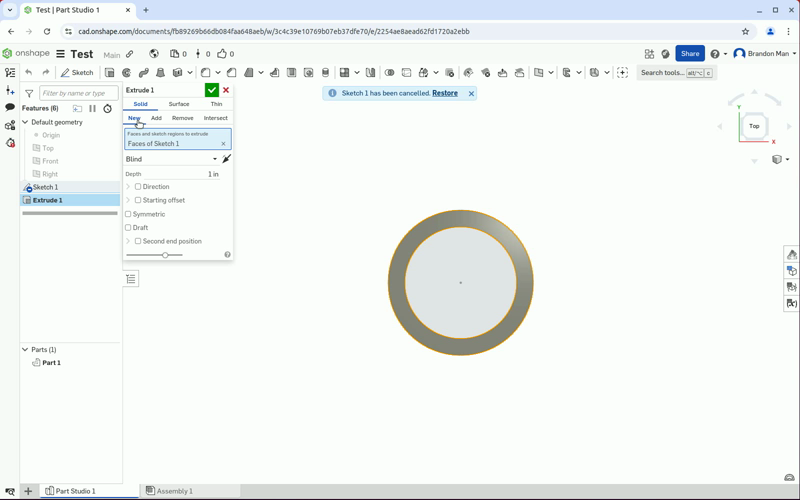
click(137, 120)
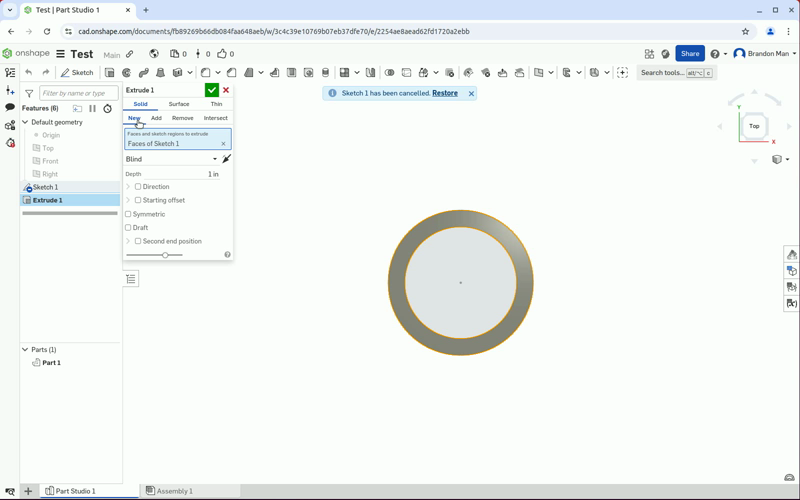
key(tab, 4)
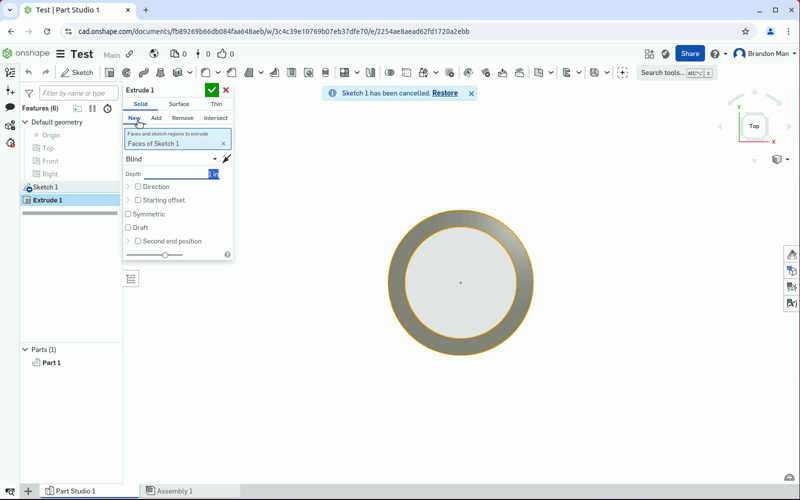
text(3.37)
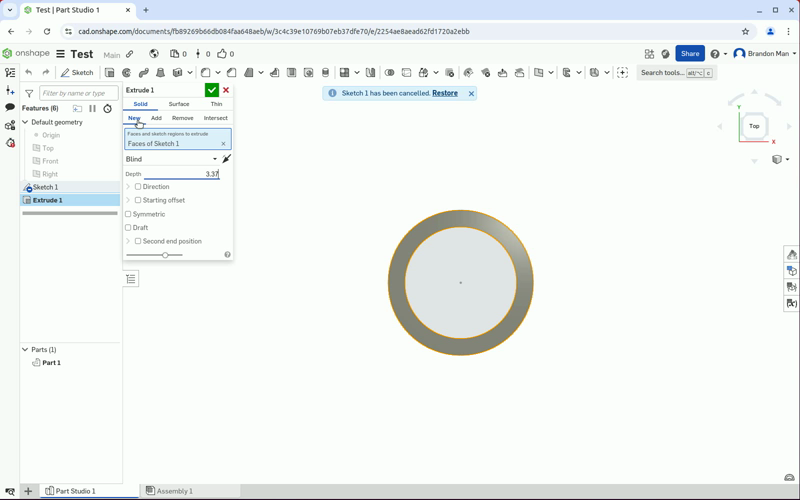
key(enter)
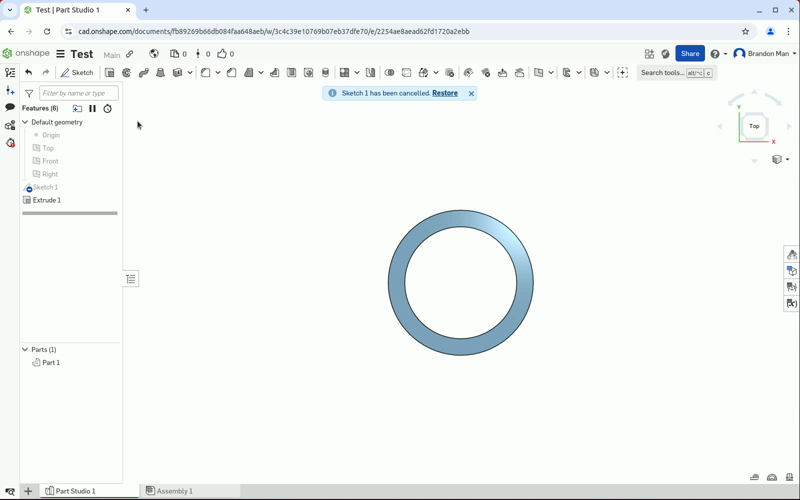
key(shift+h)
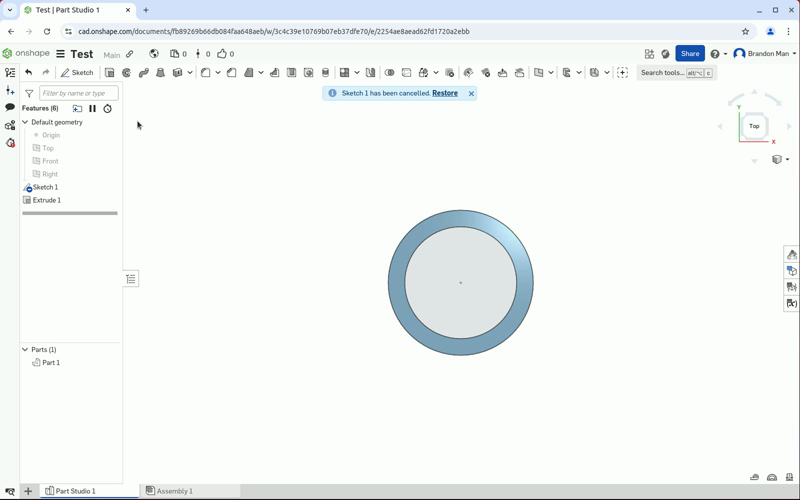
key(shift+h)
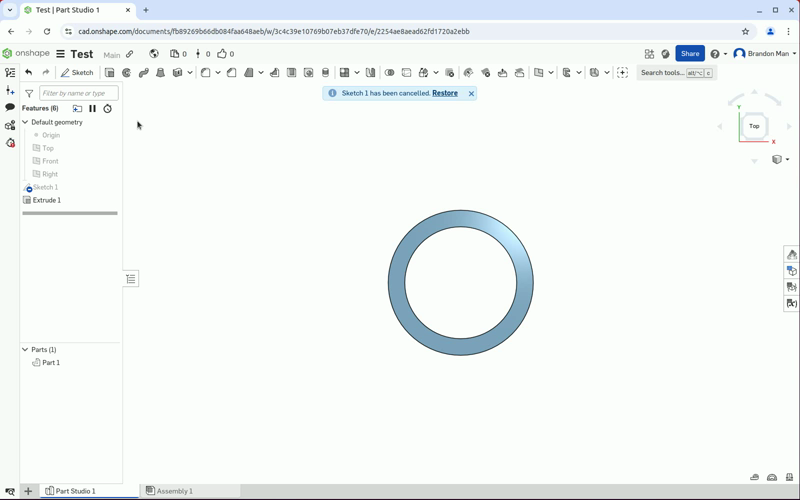
mouse_move(73, 189)
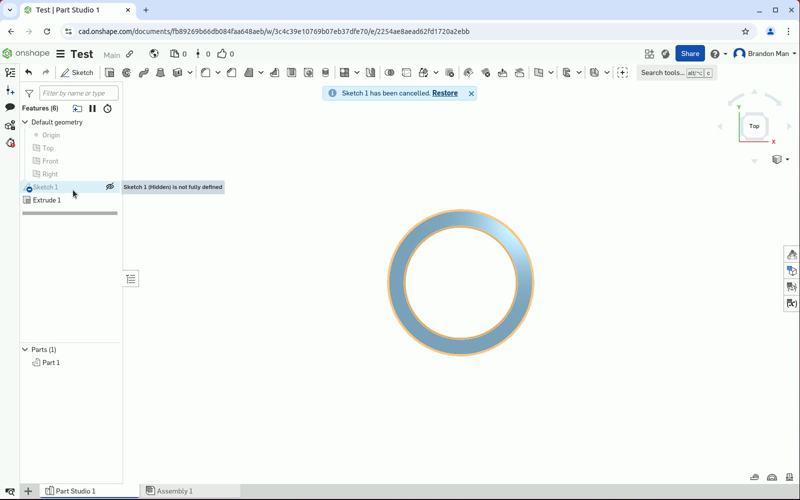
click(73, 189)
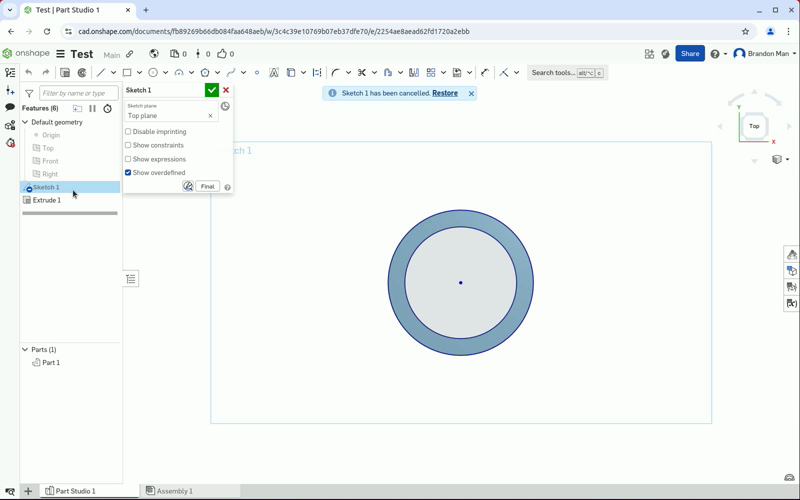
mouse_move(229, 92)
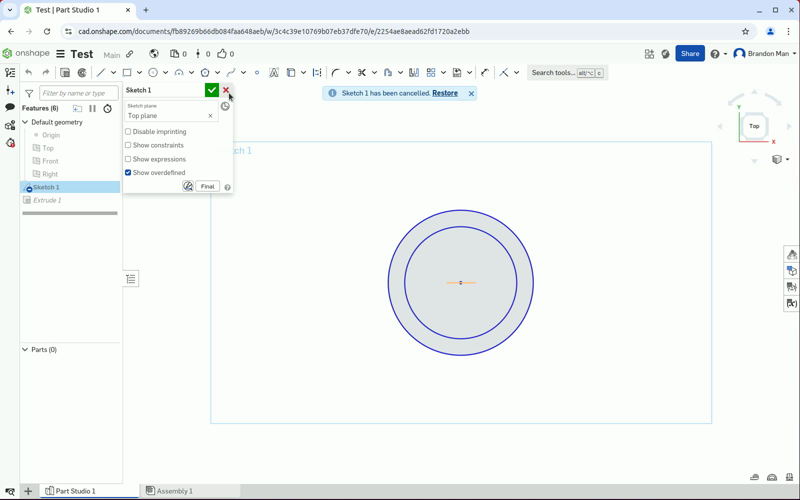
click(229, 92)
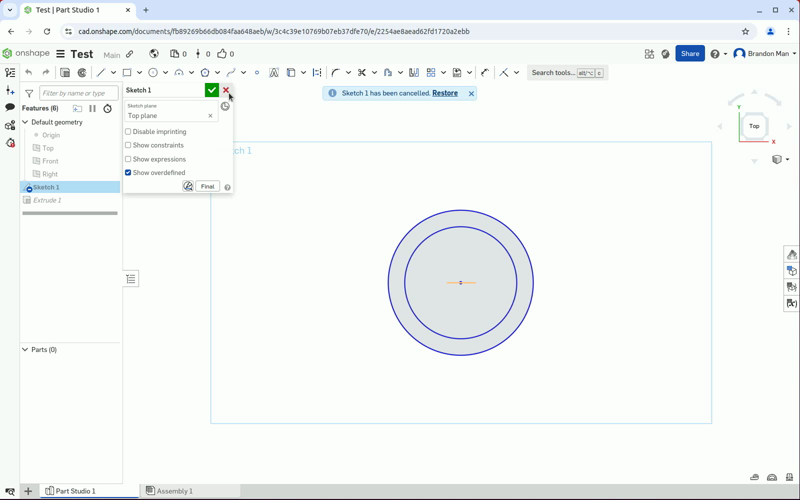
key(shift+s)
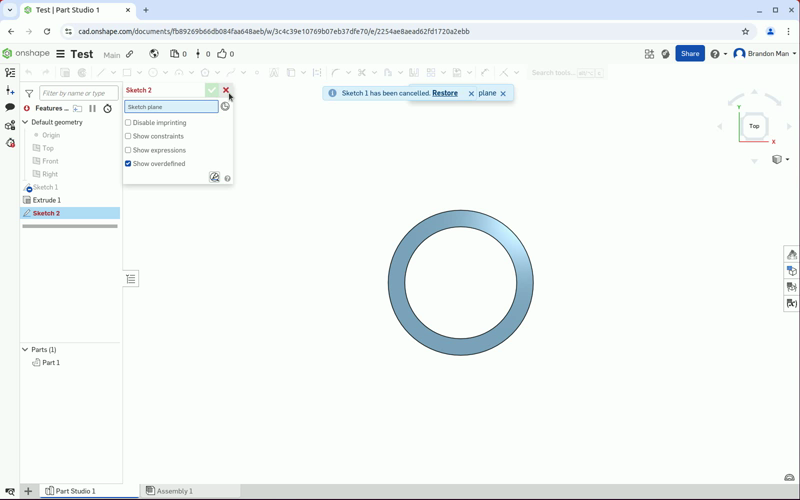
mouse_move(73, 150)
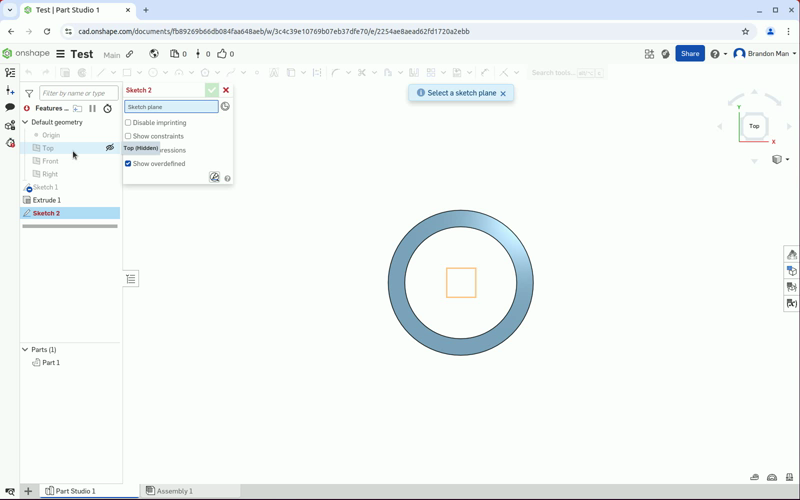
click(73, 150)
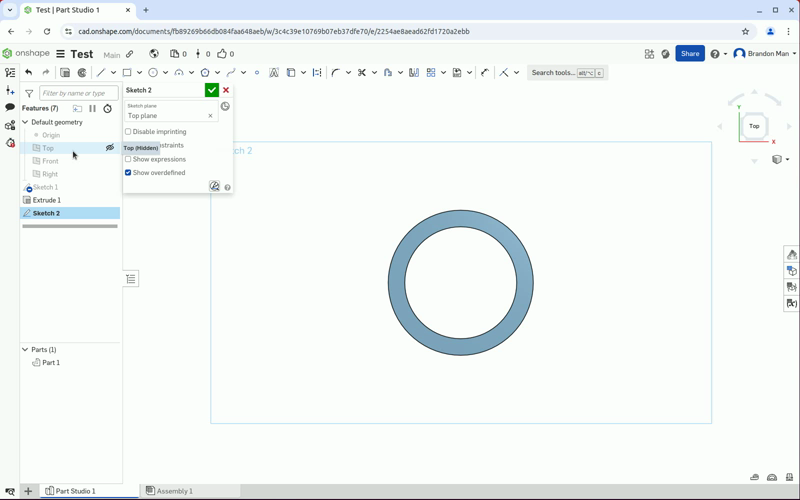
mouse_move(73, 352)
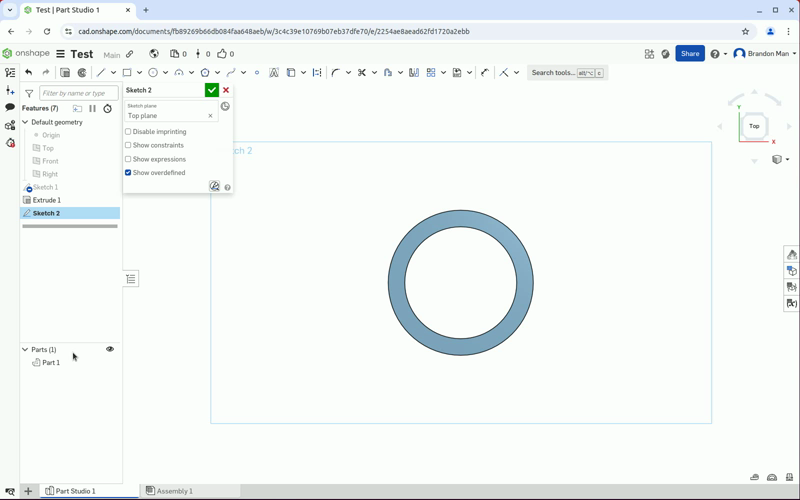
key(y)
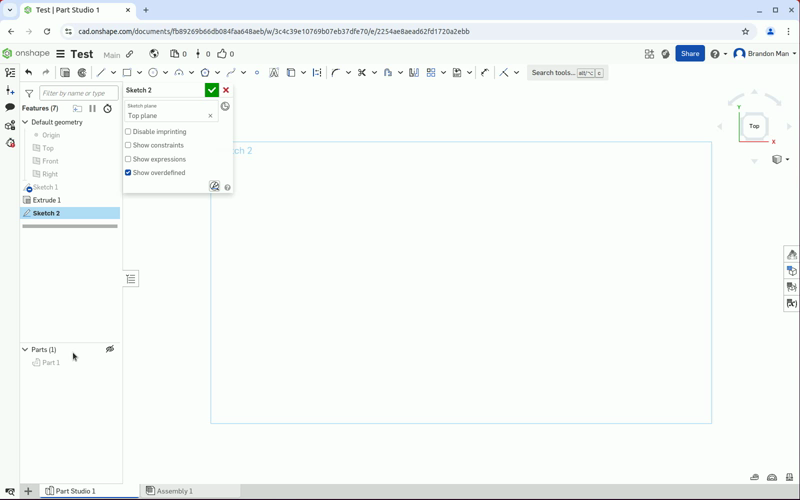
key(c)
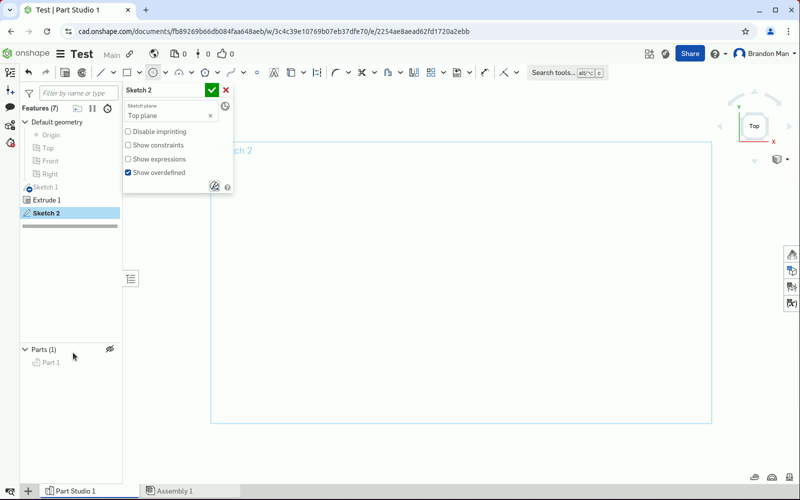
key_down(shift)
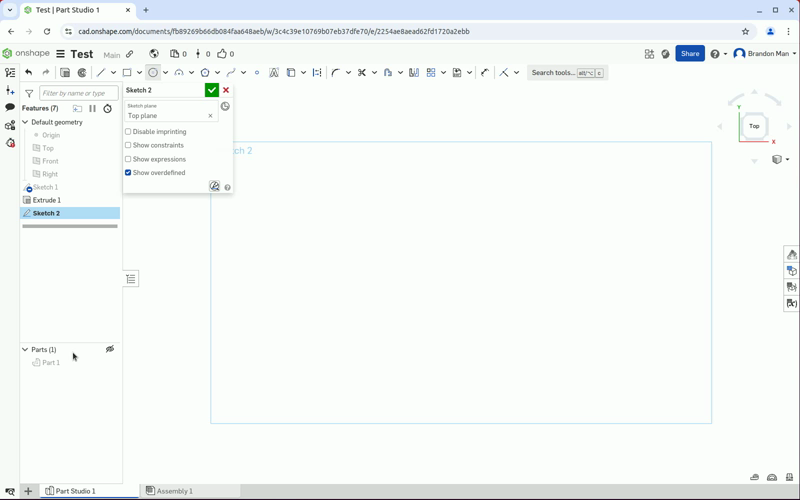
mouse_move(461, 282)
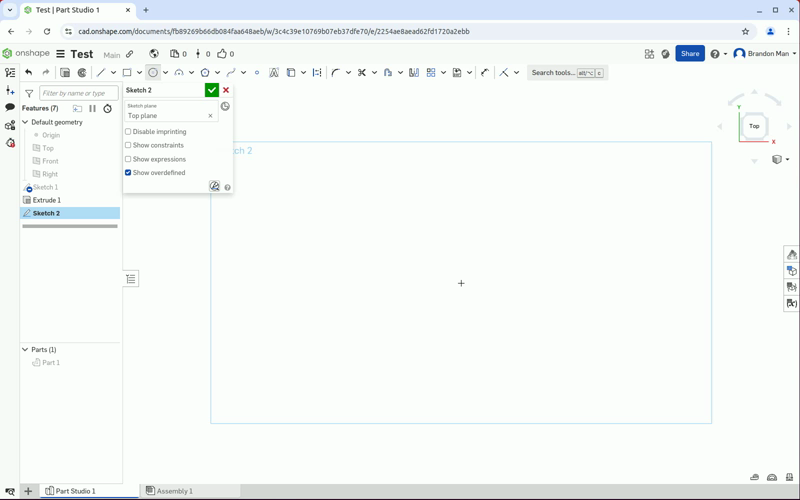
click(461, 282)
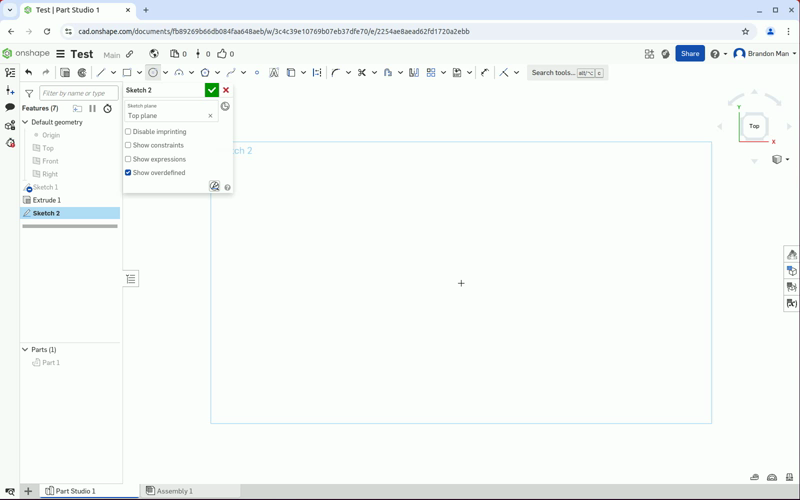
key_up(shift)
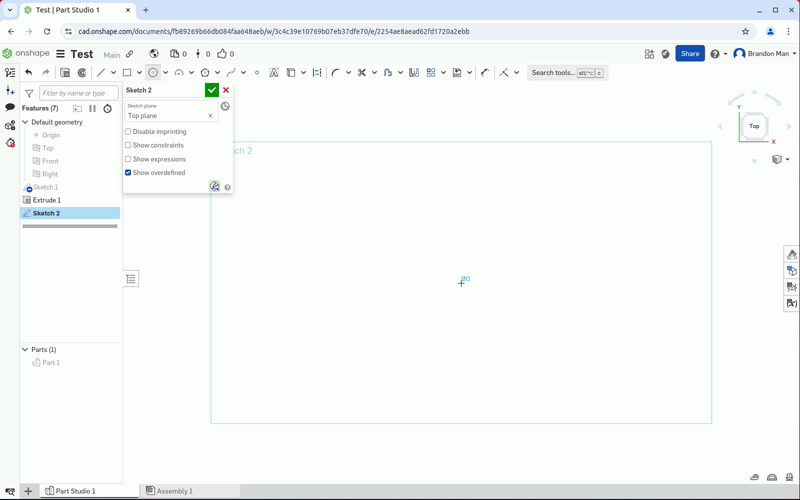
mouse_move(518, 282)
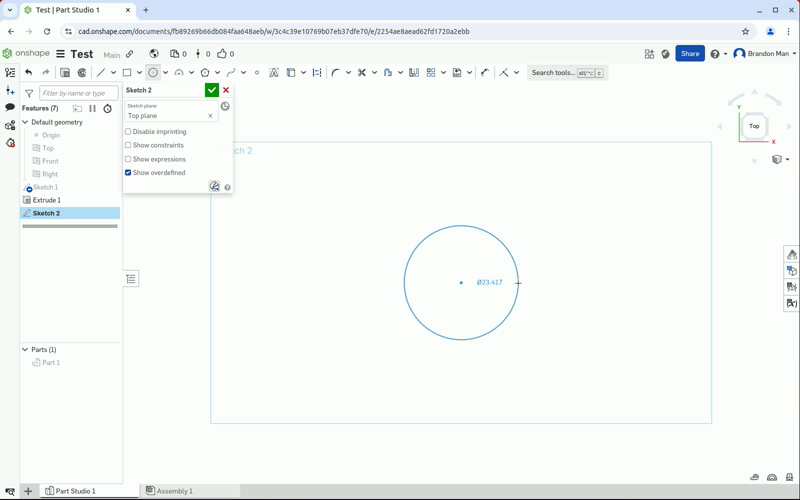
click(518, 282)
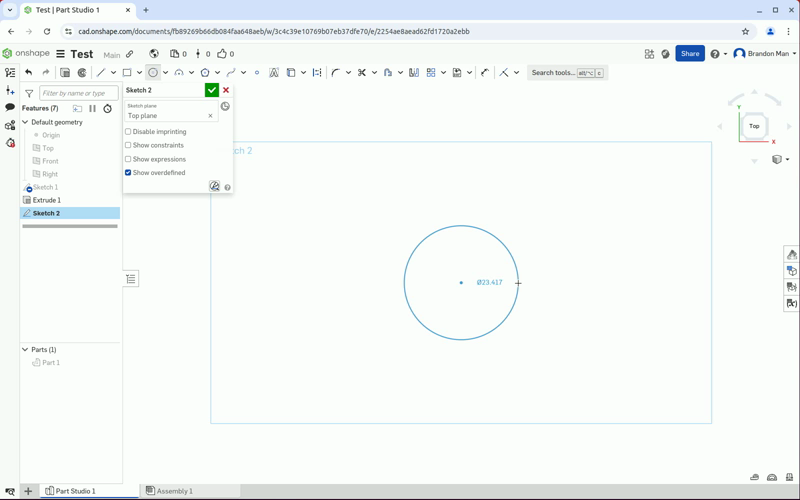
key(esc)
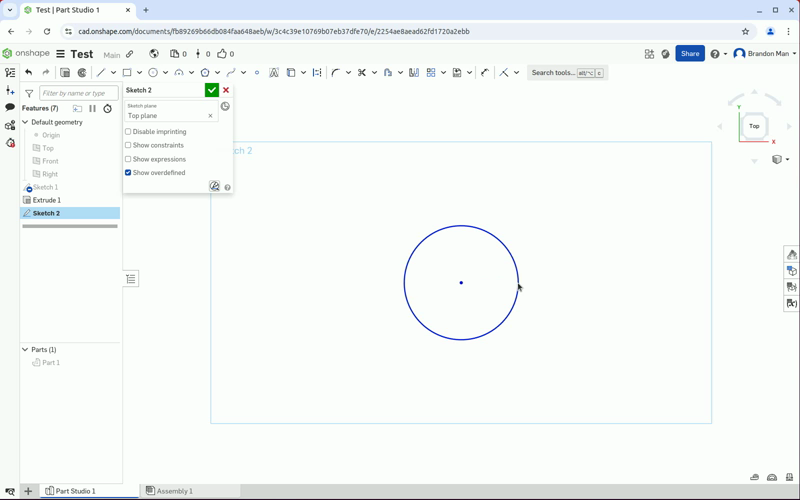
key(c)
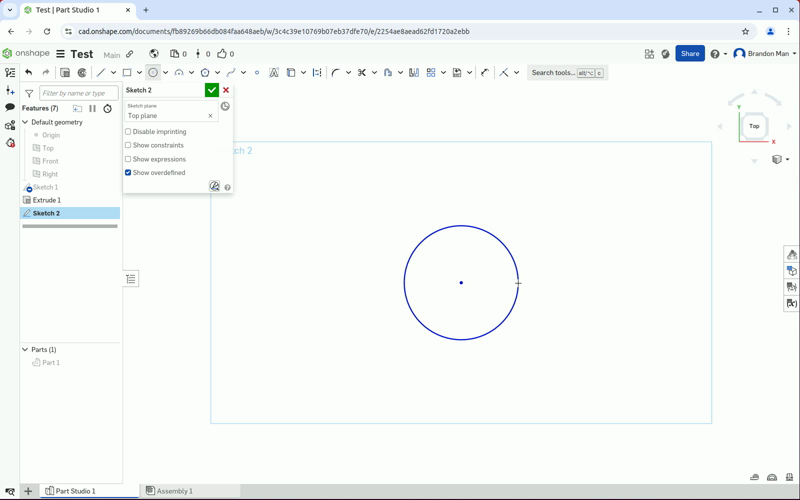
key_down(shift)
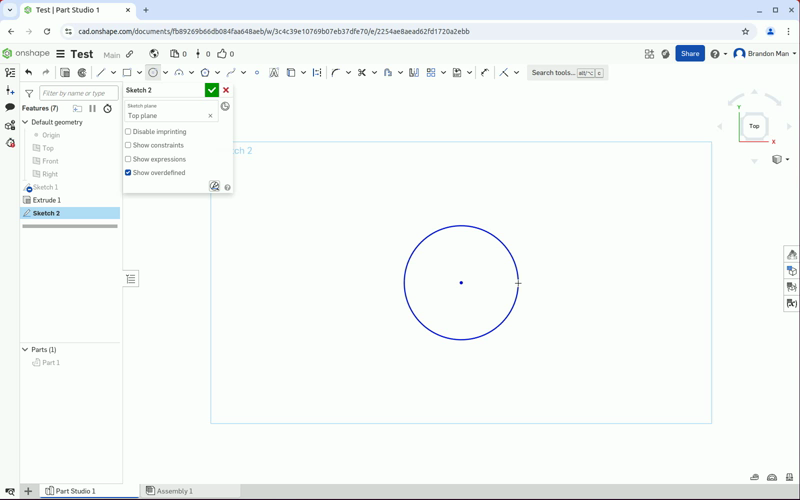
mouse_move(461, 282)
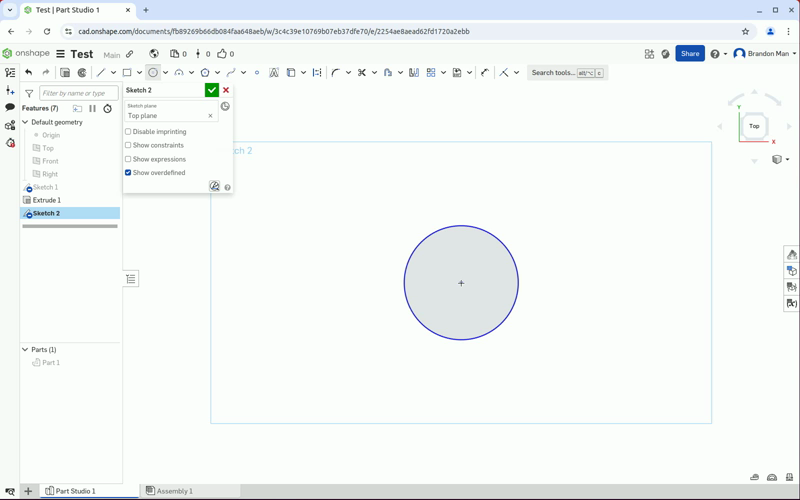
click(461, 282)
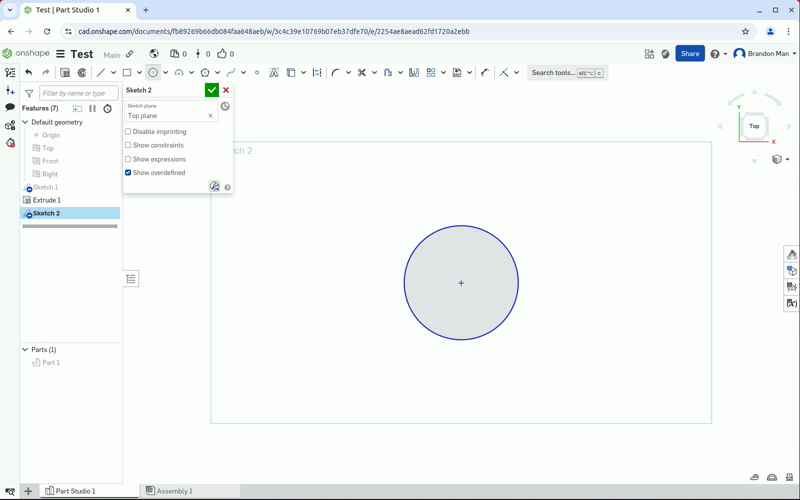
key_up(shift)
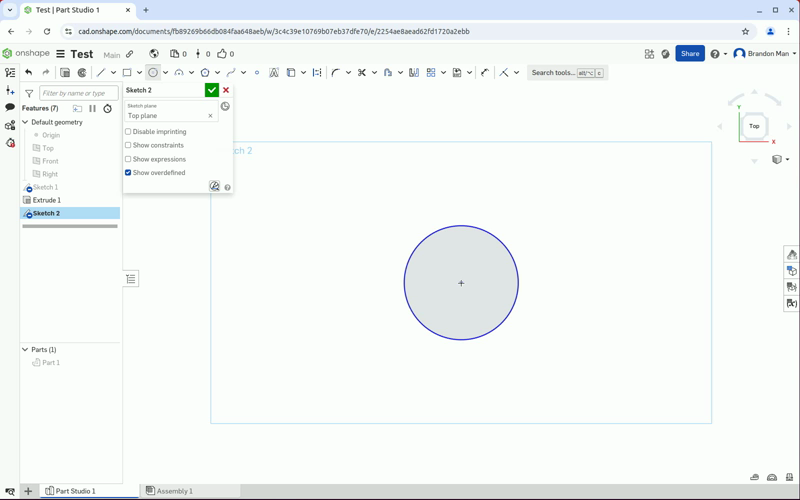
mouse_move(501, 282)
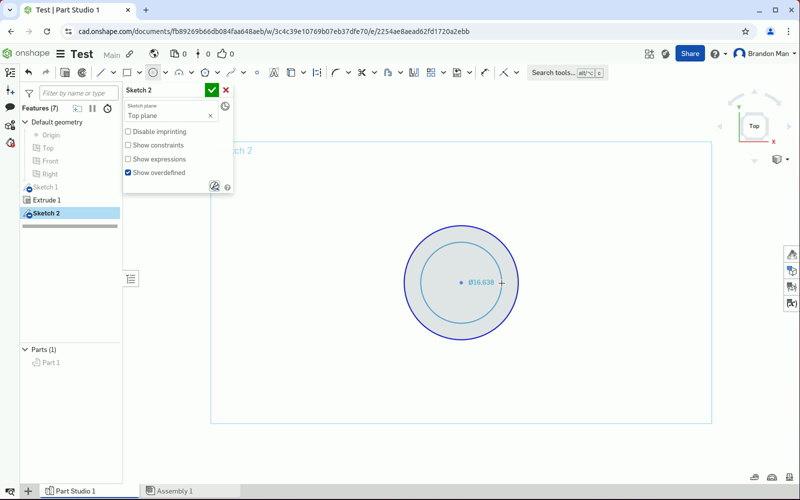
click(501, 282)
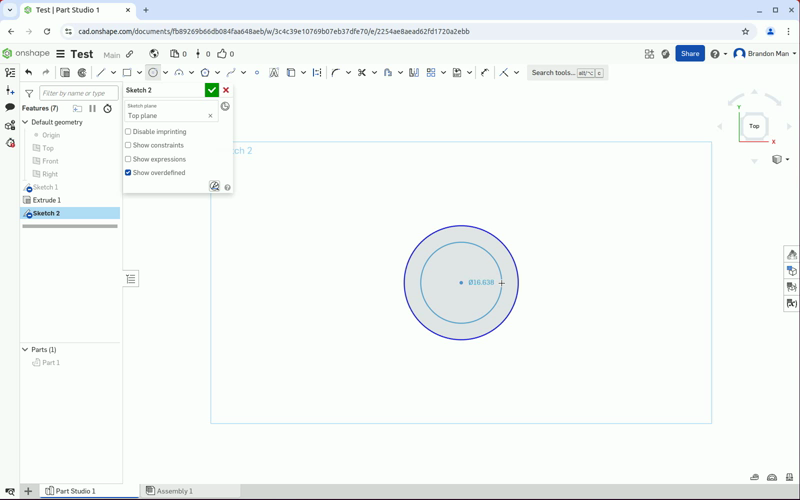
key(esc)
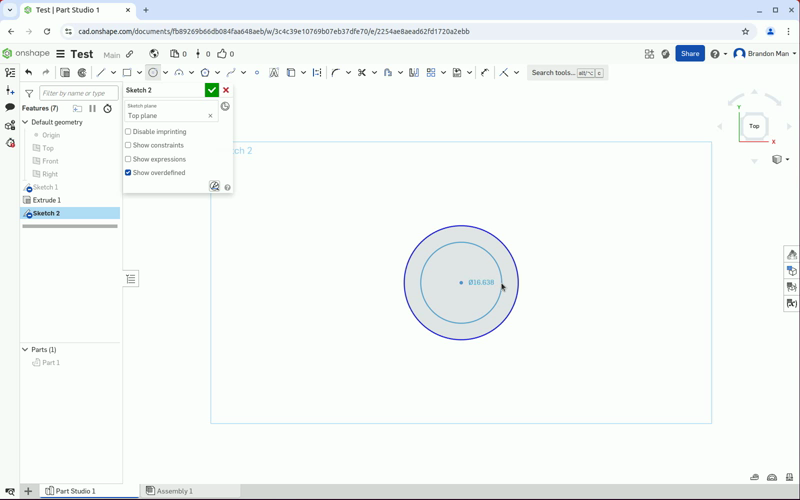
mouse_move(505, 283)
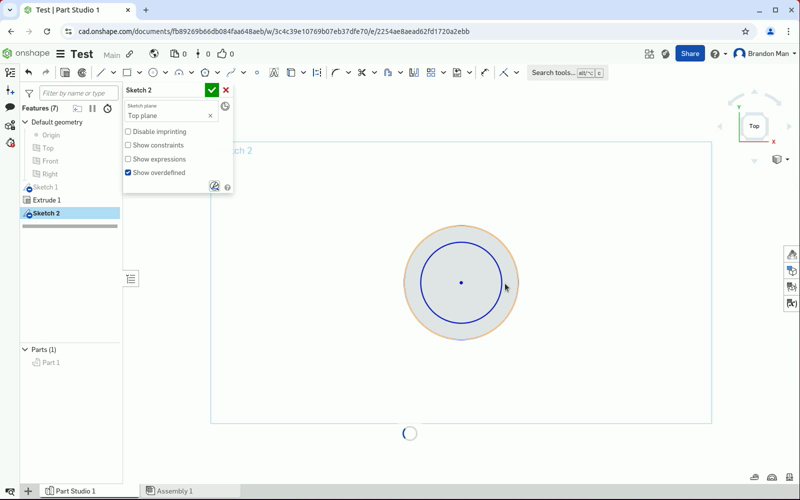
click(505, 283)
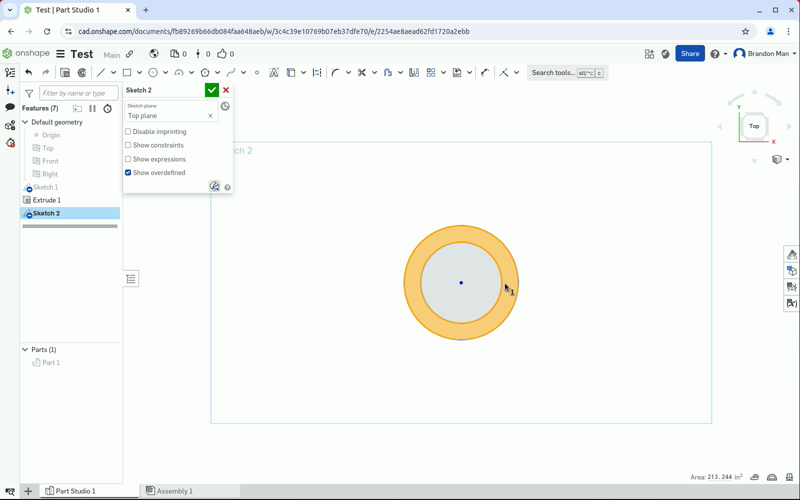
mouse_move(73, 352)
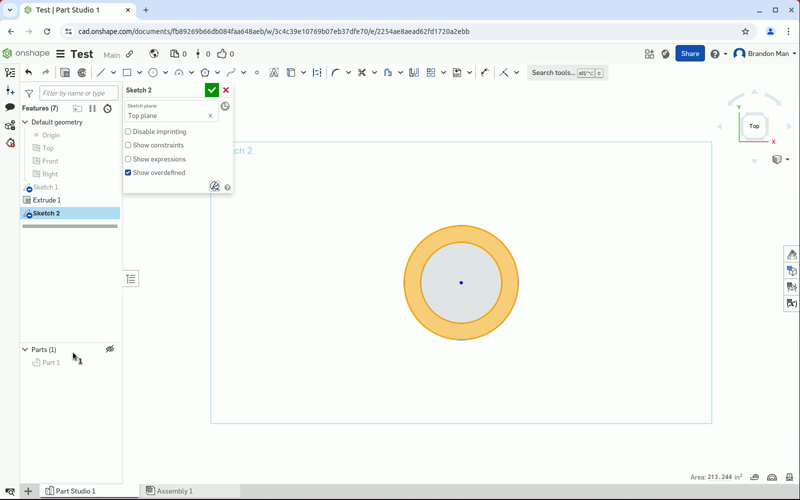
key(shift+y)
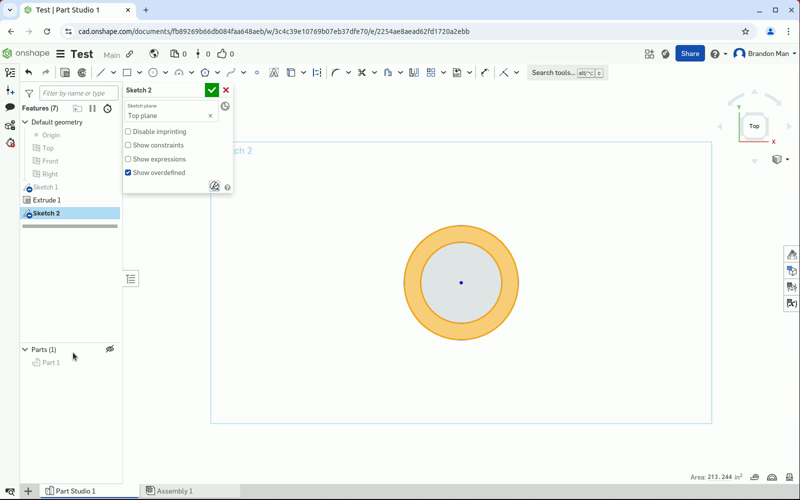
key(shift+e)
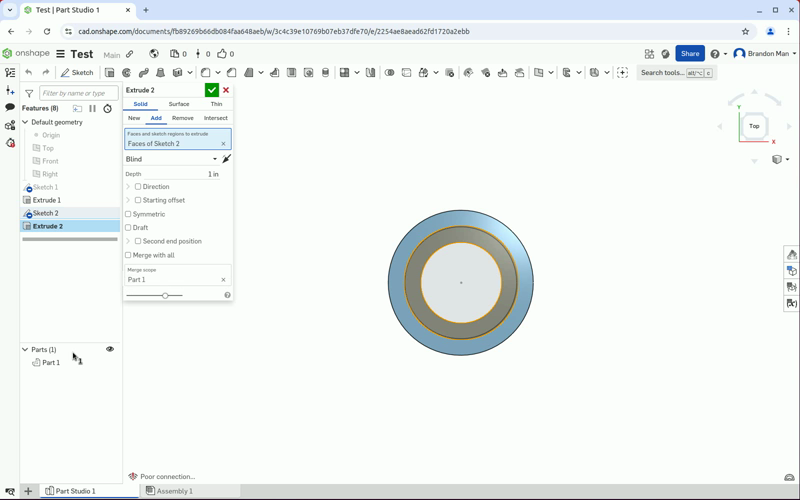
mouse_move(143, 106)
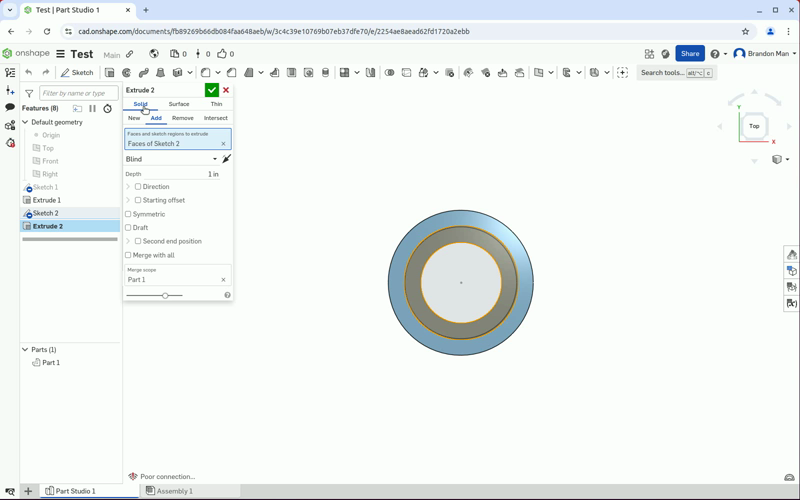
click(143, 106)
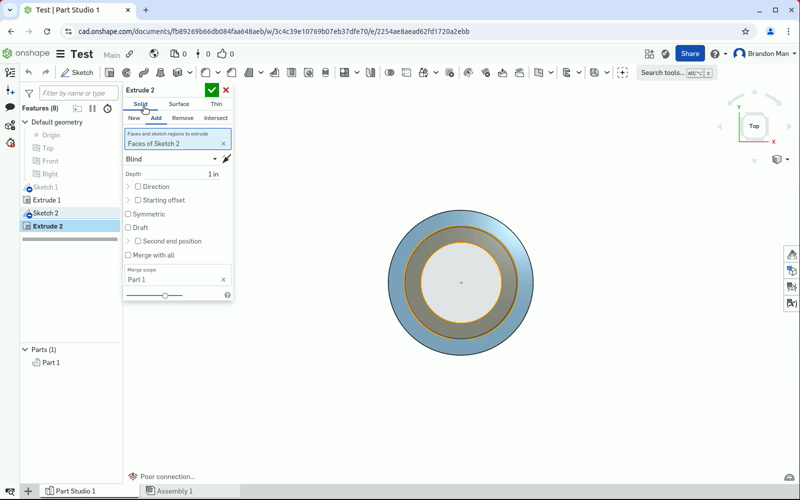
mouse_move(137, 120)
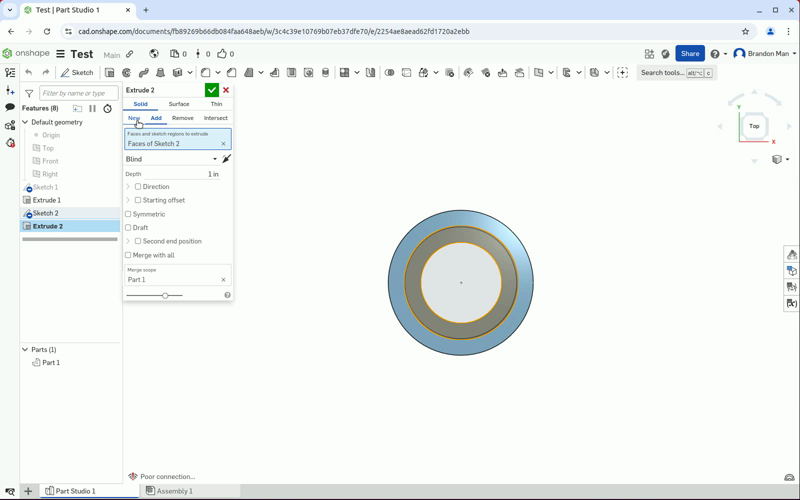
click(137, 120)
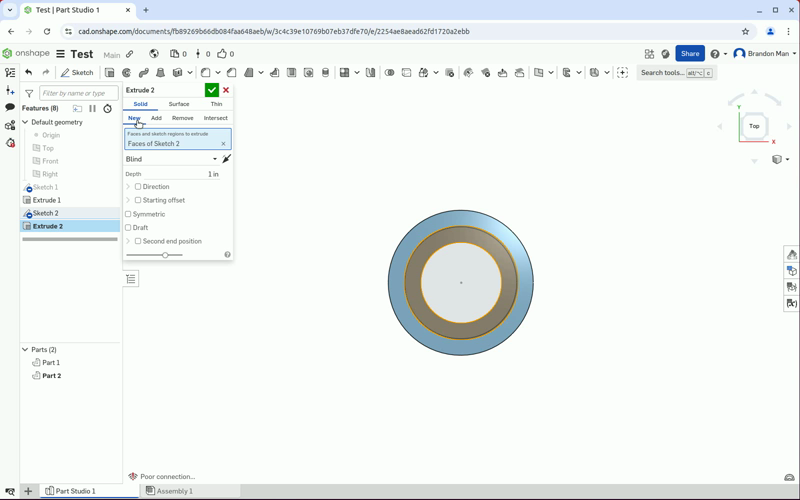
key(tab, 4)
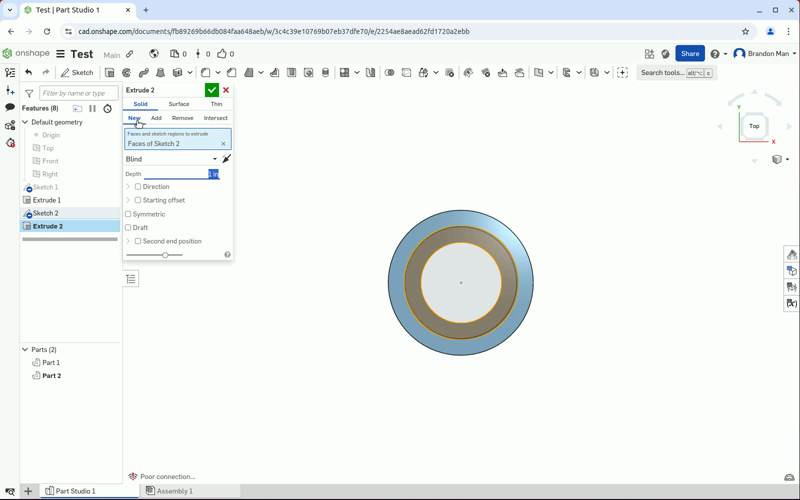
text(23.108)
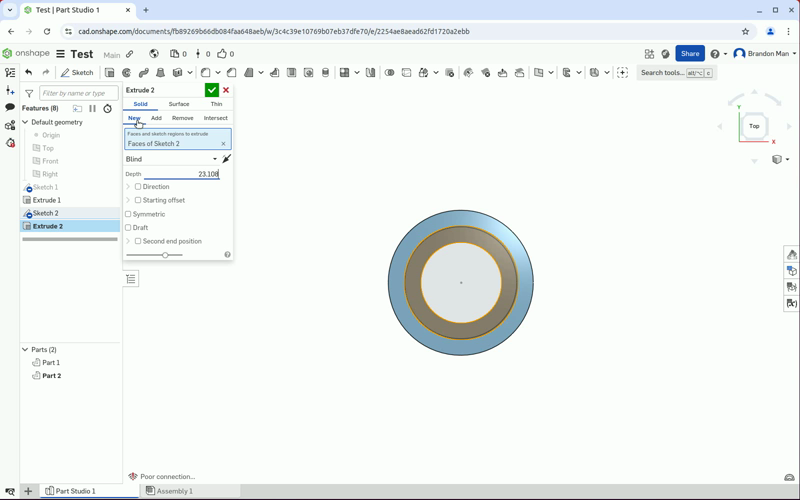
key(enter)
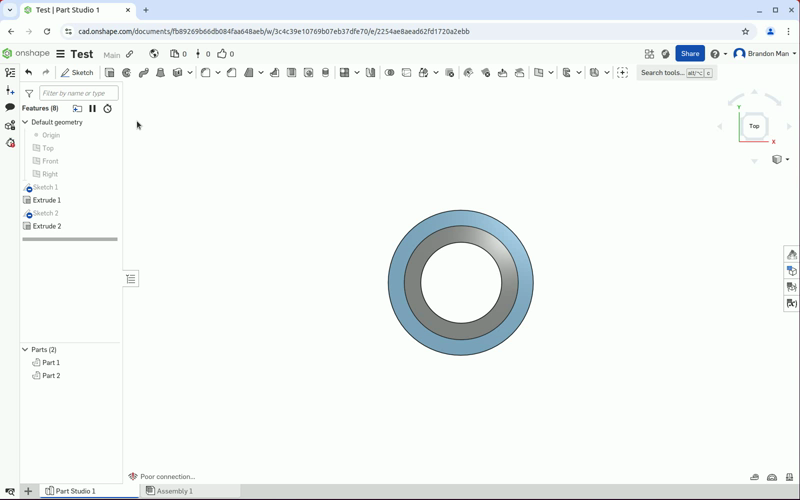
key(shift+h)
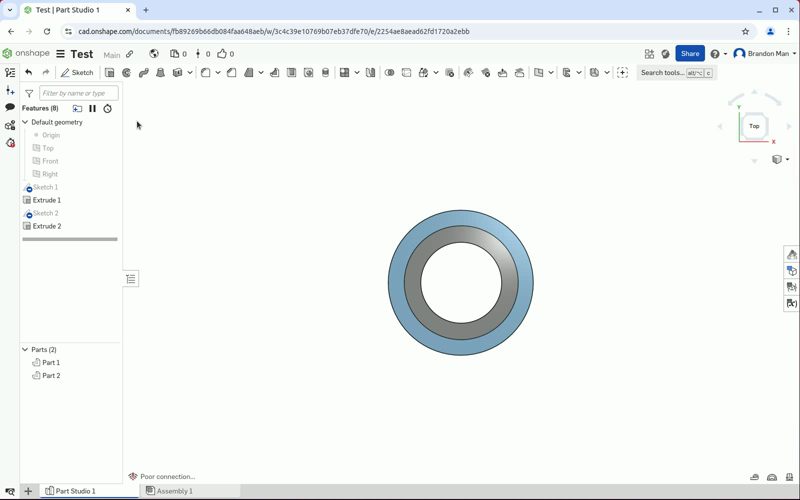
key(shift+h)
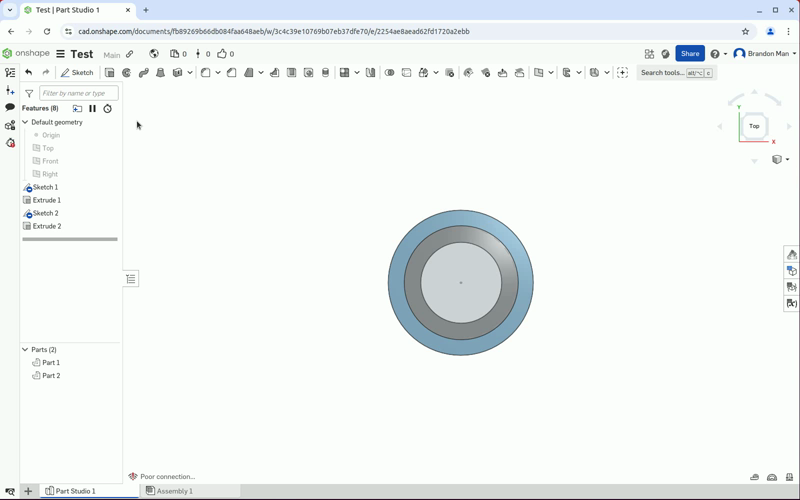
key(shift+7)
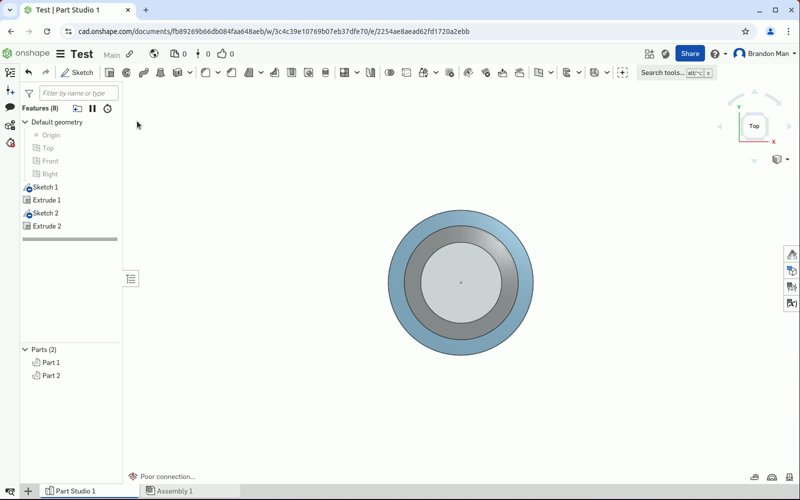
key(up, 3)
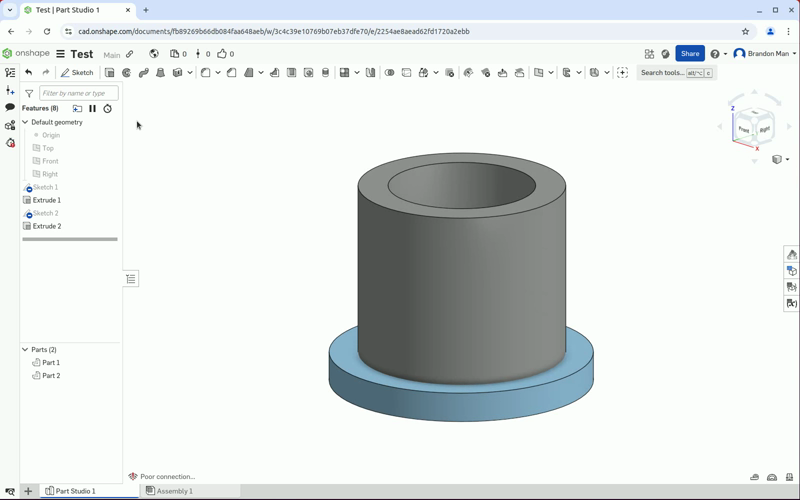
key(left, 3)
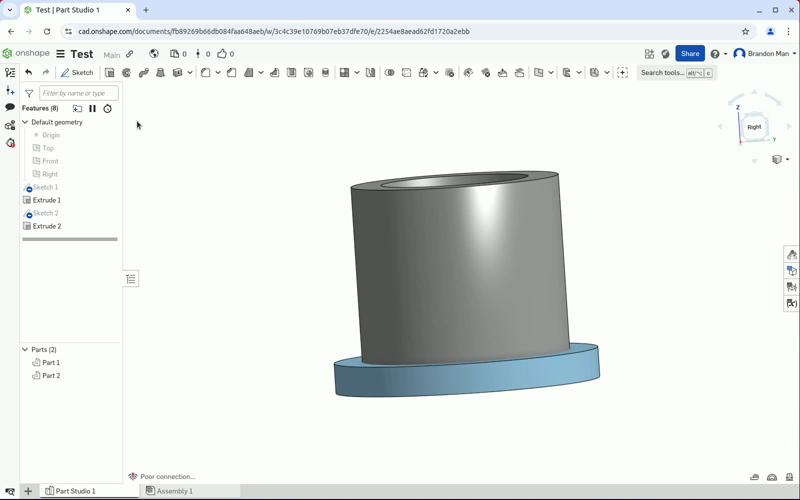
key(right, 3)
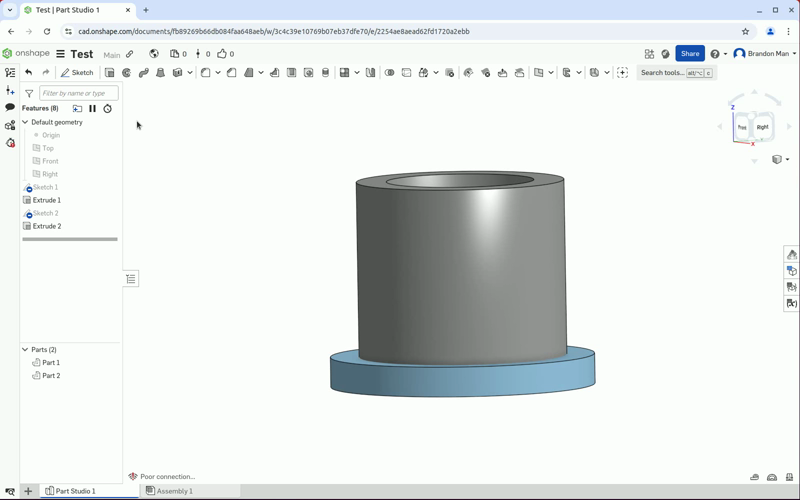
key(down, 3)
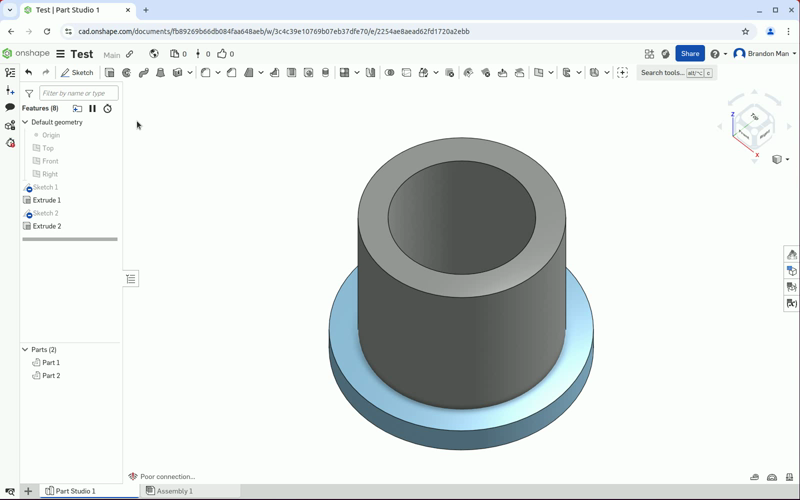
mouse_move(73, 189)
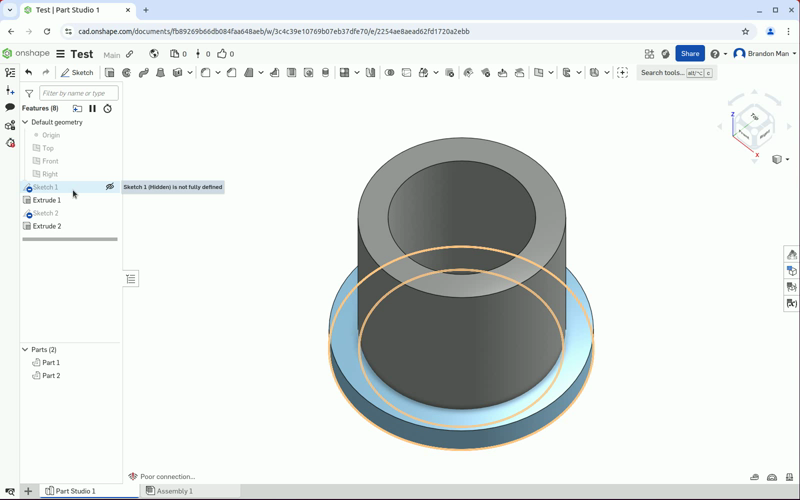
click(73, 189)